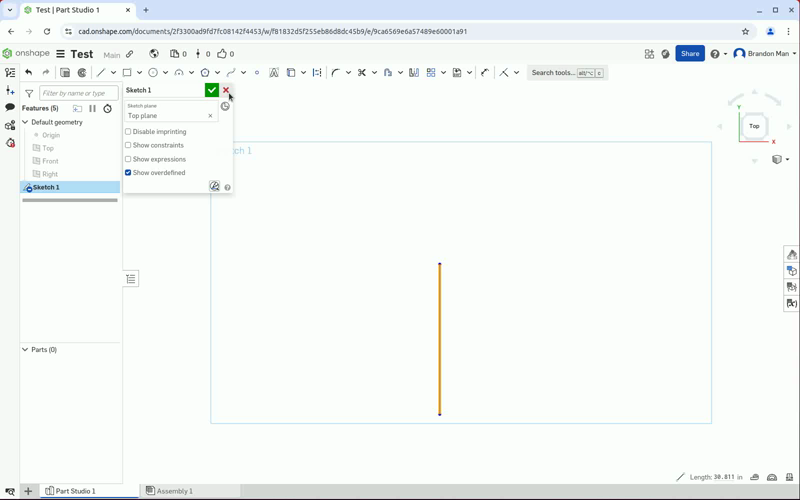
key(shift+h)
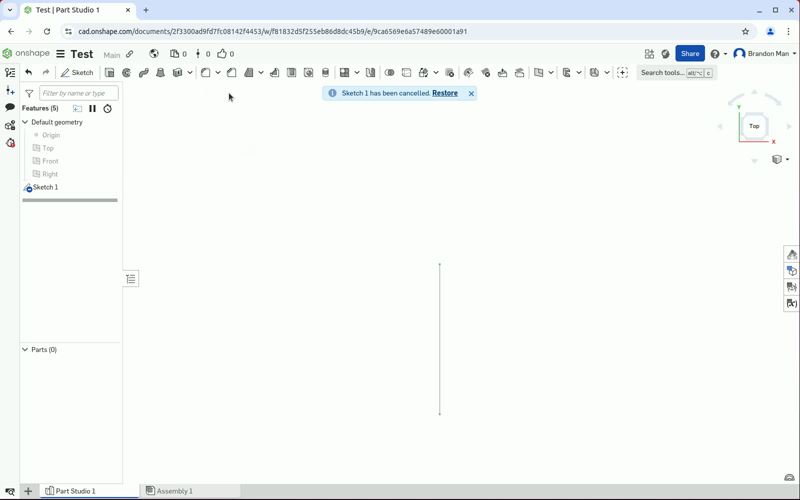
key(shift+s)
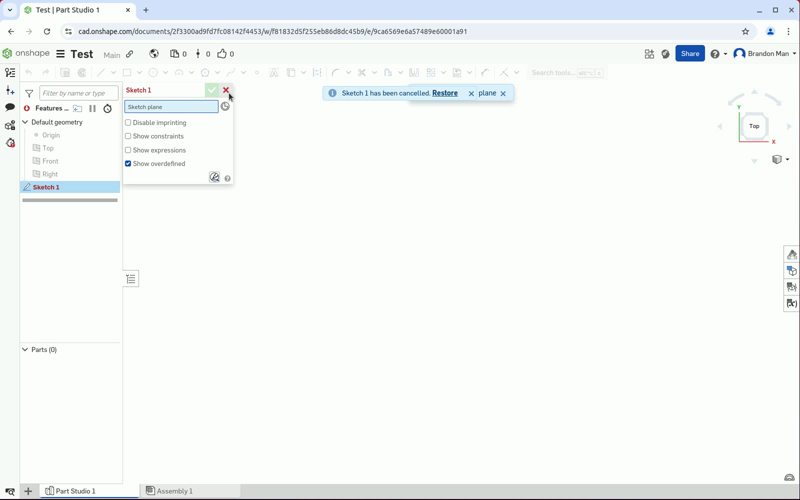
mouse_move(73, 150)
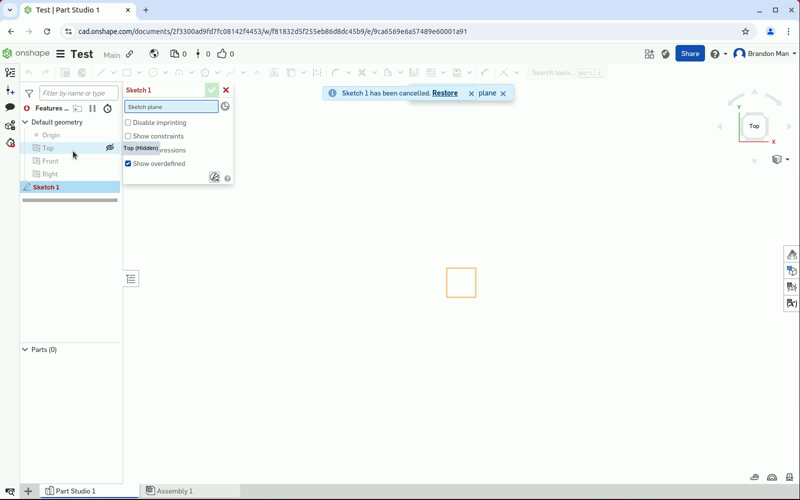
click(73, 150)
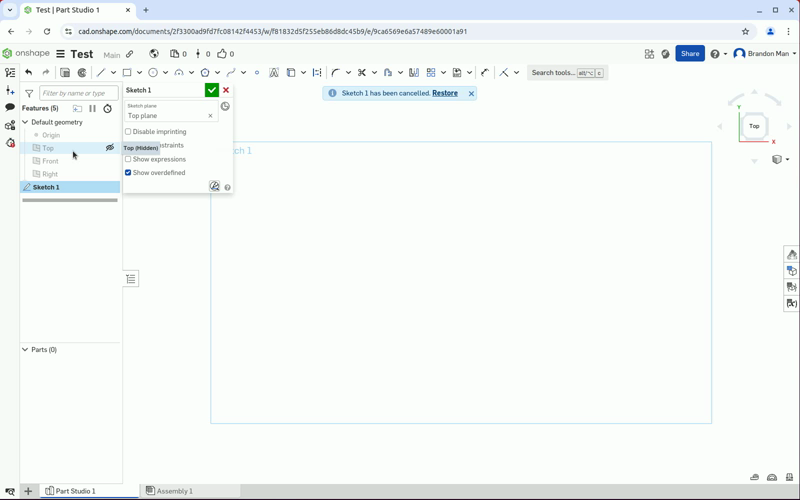
mouse_move(73, 352)
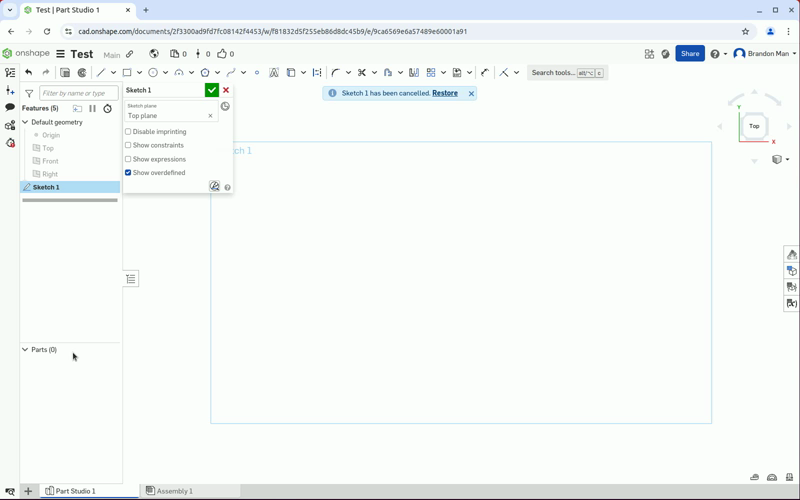
key(y)
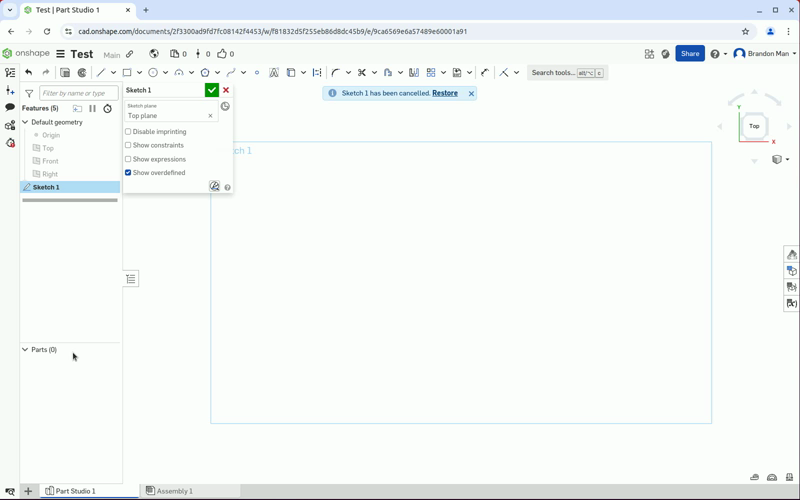
key(c)
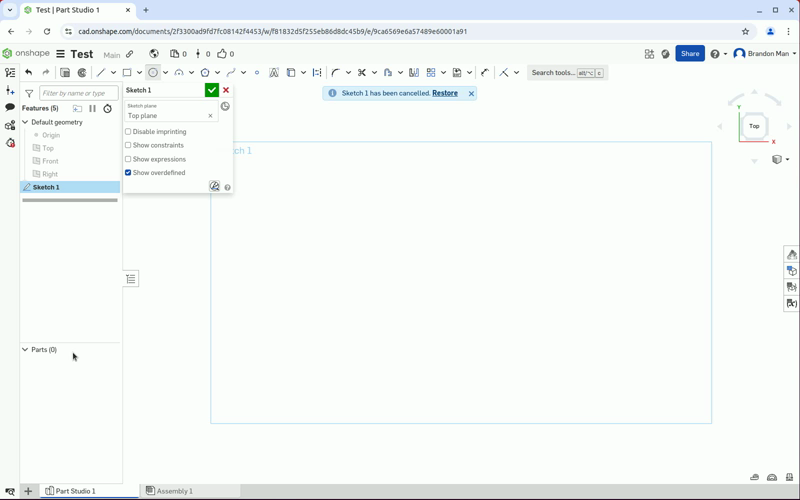
key_down(shift)
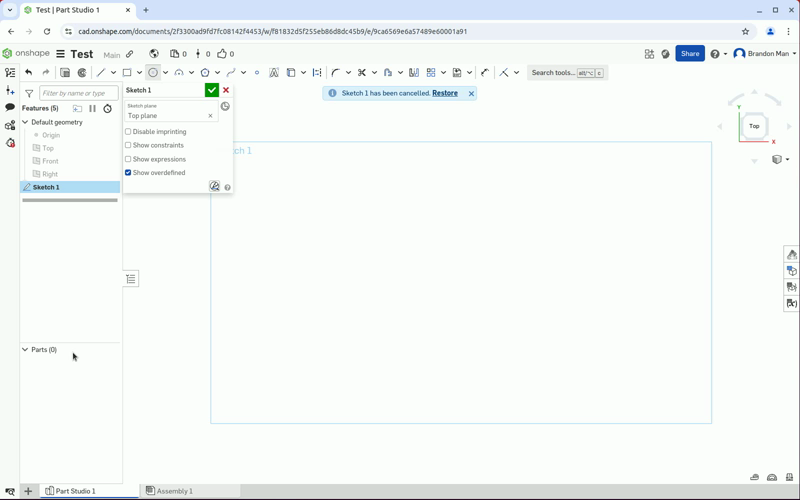
mouse_move(460, 282)
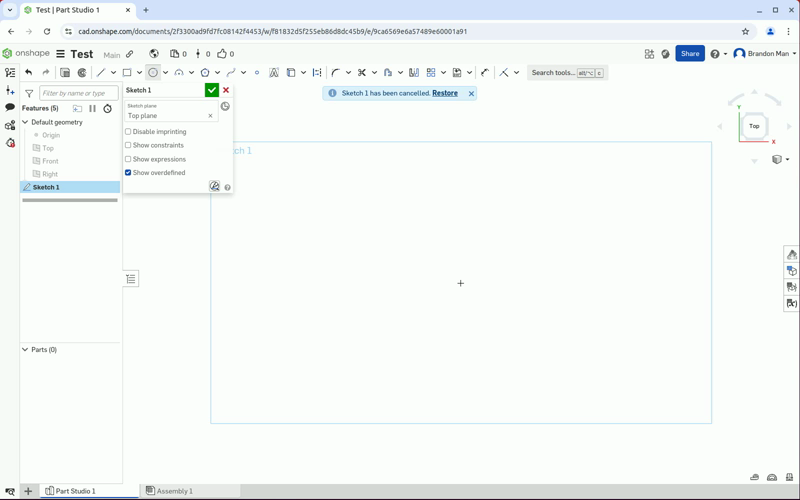
click(460, 282)
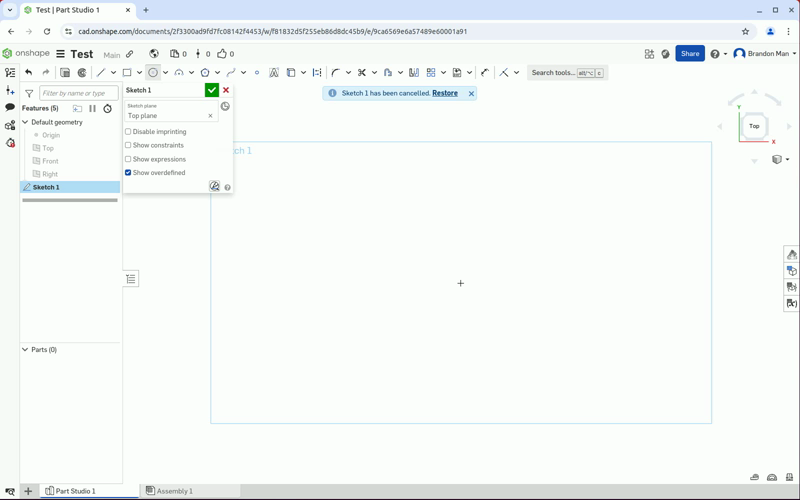
key_up(shift)
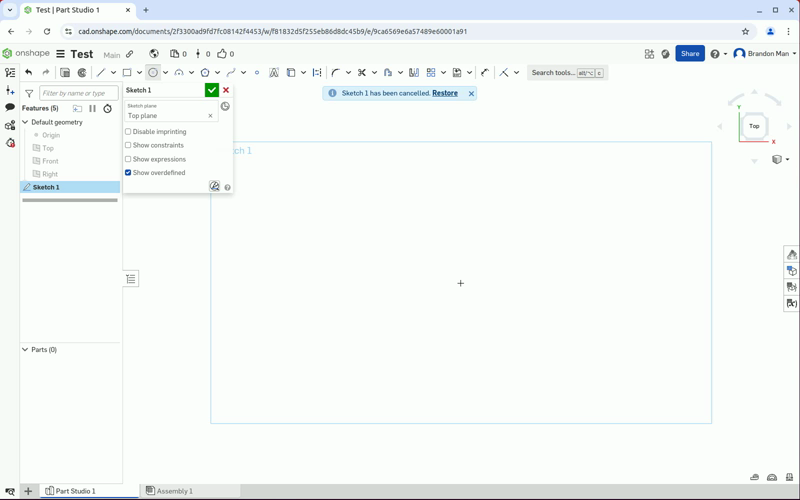
mouse_move(506, 282)
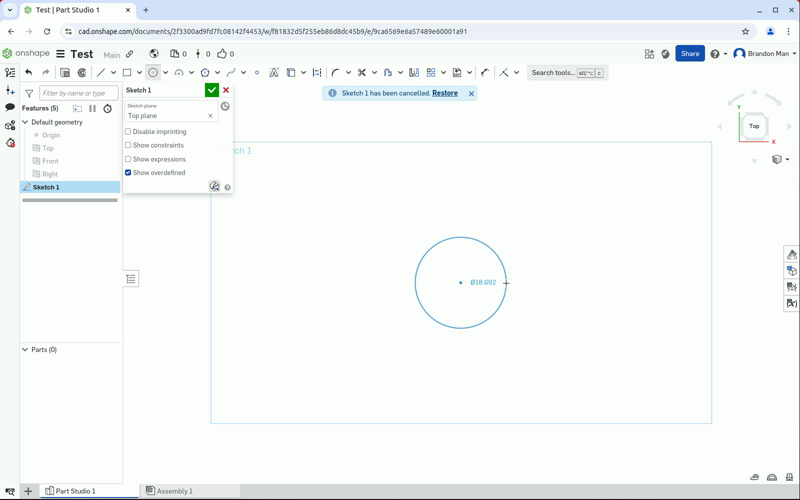
click(506, 282)
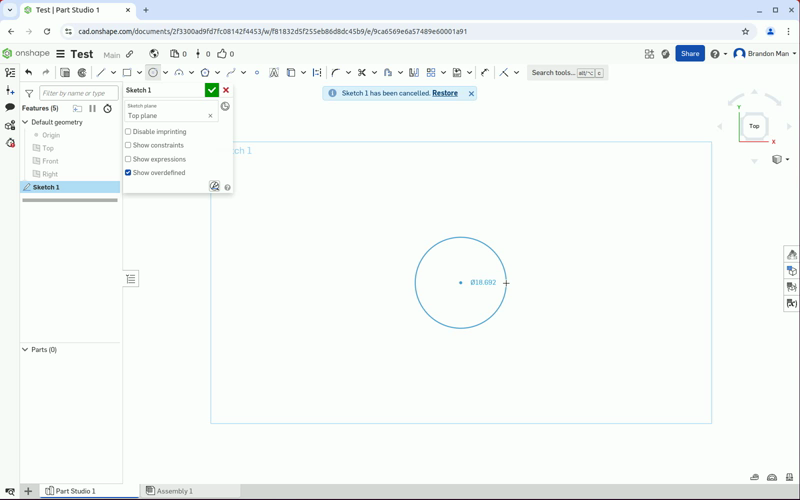
key(esc)
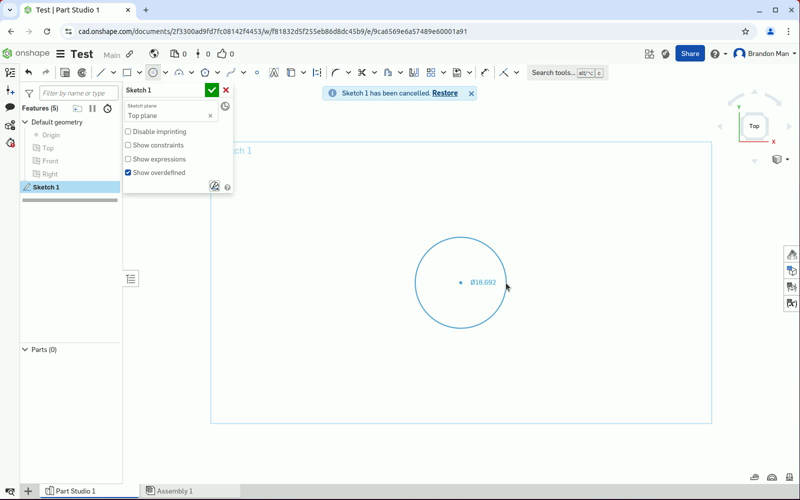
mouse_move(471, 247)
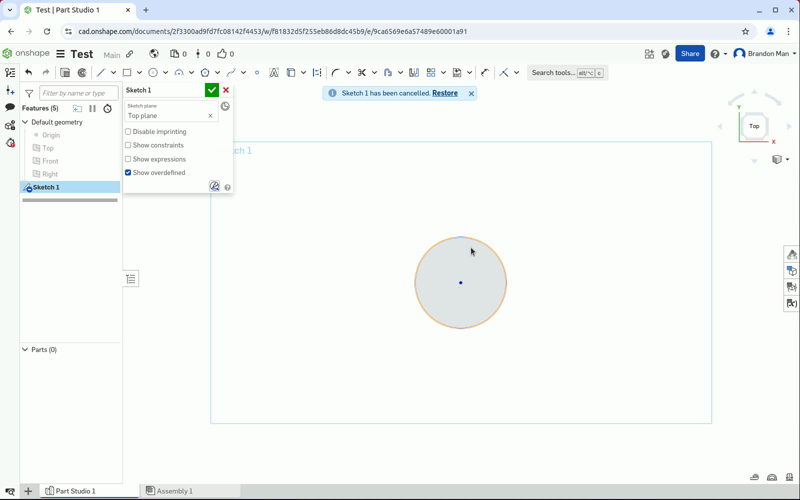
click(471, 247)
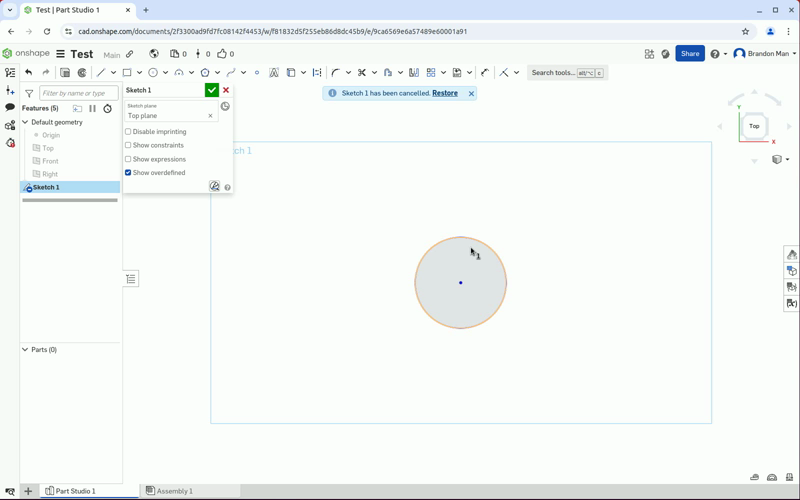
mouse_move(73, 352)
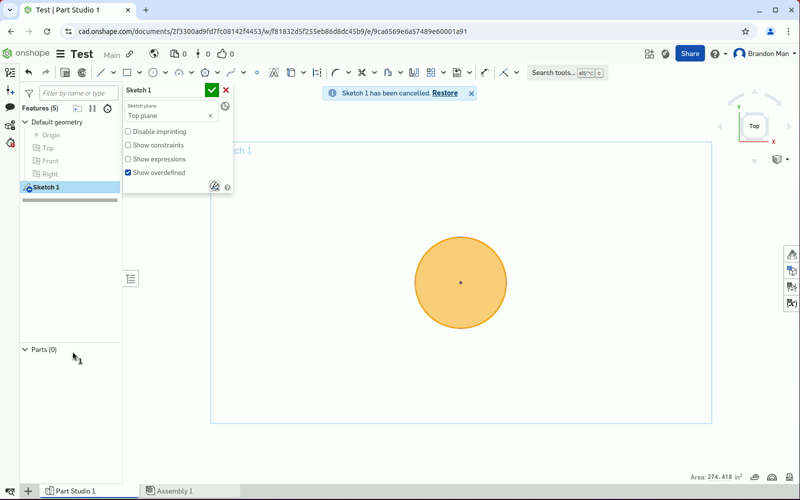
key(shift+y)
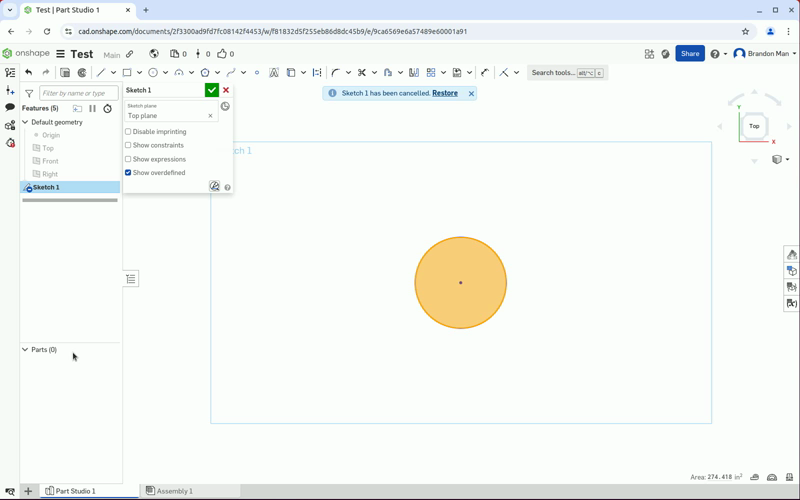
key(shift+e)
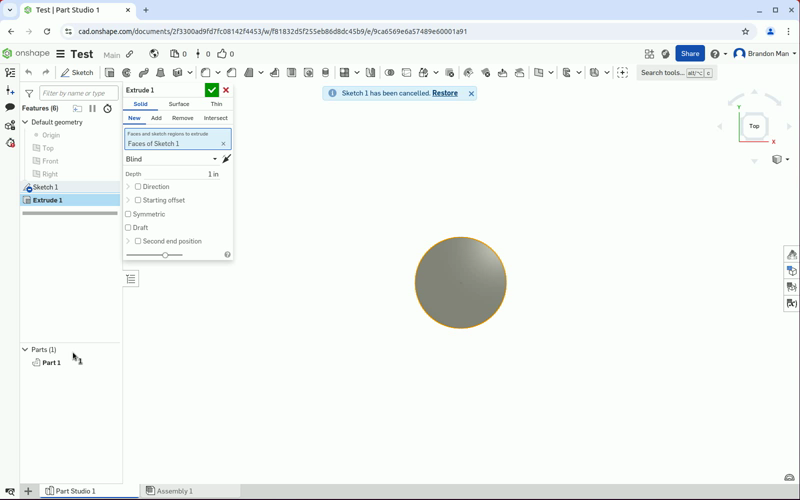
mouse_move(143, 106)
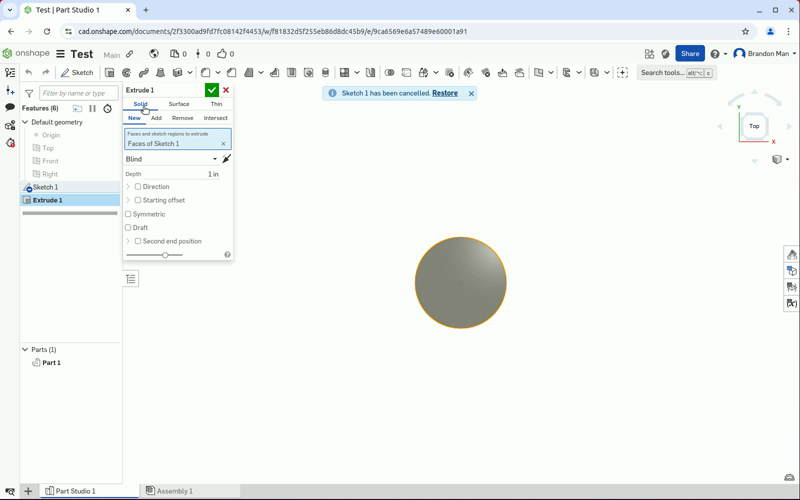
click(143, 106)
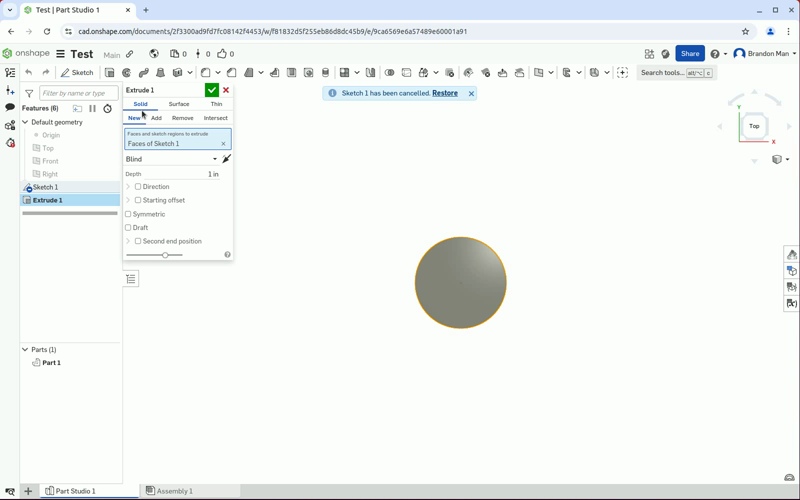
mouse_move(137, 120)
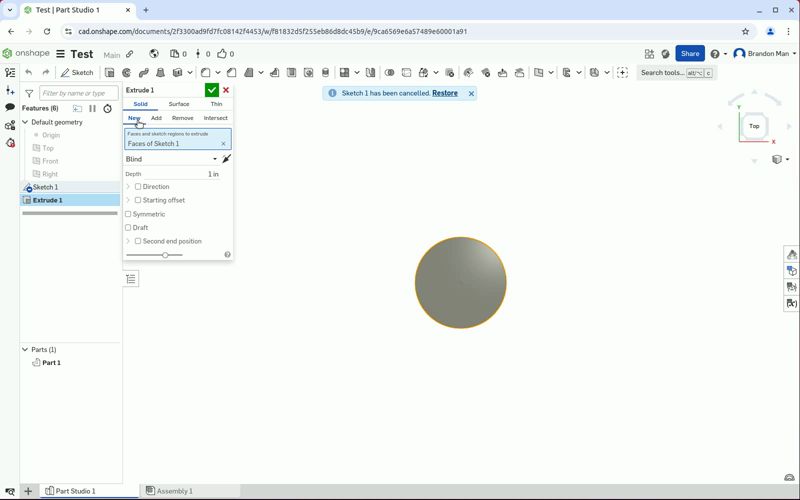
click(137, 120)
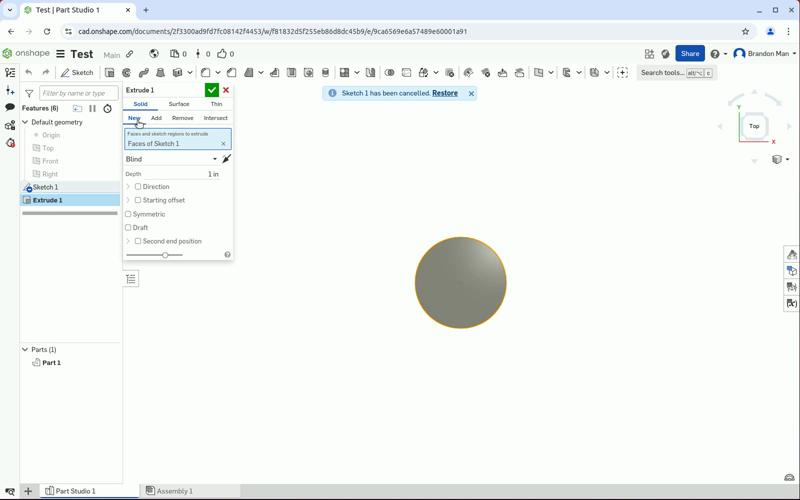
key(tab, 4)
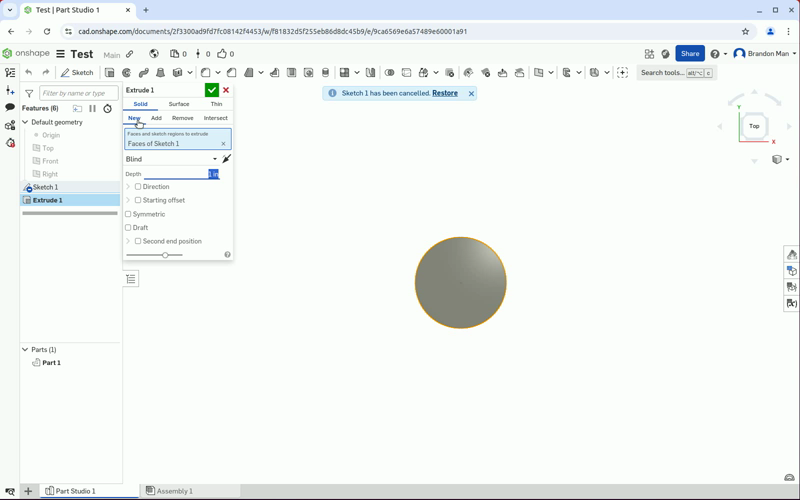
text(16.85)
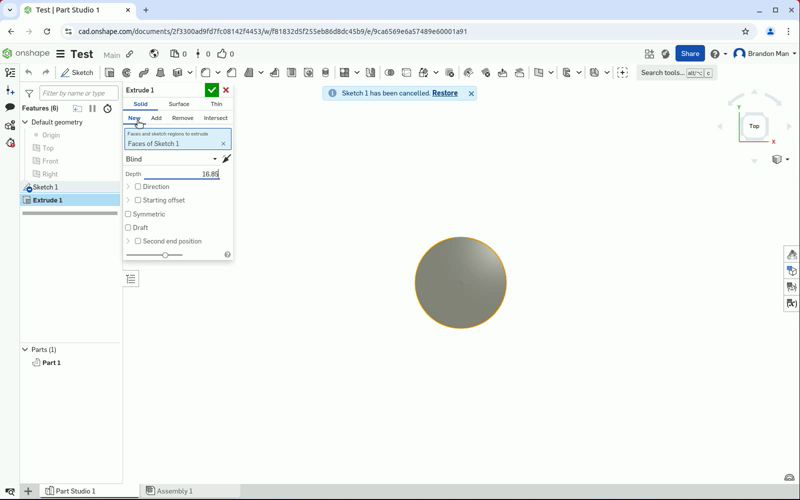
key(enter)
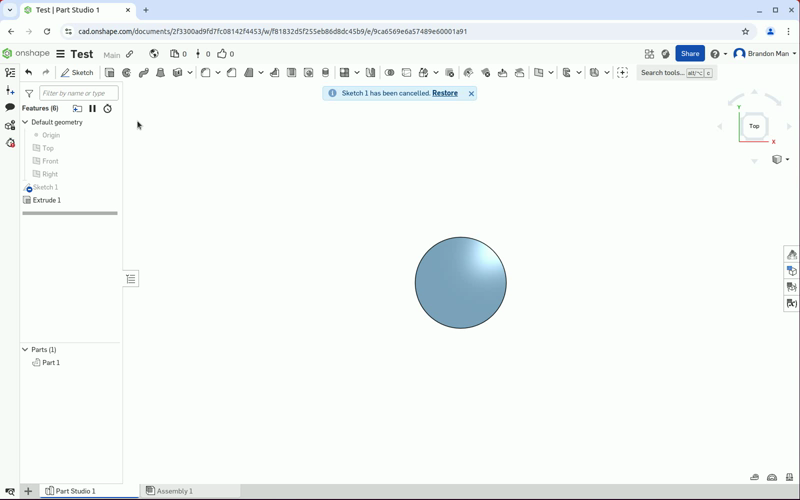
key(shift+h)
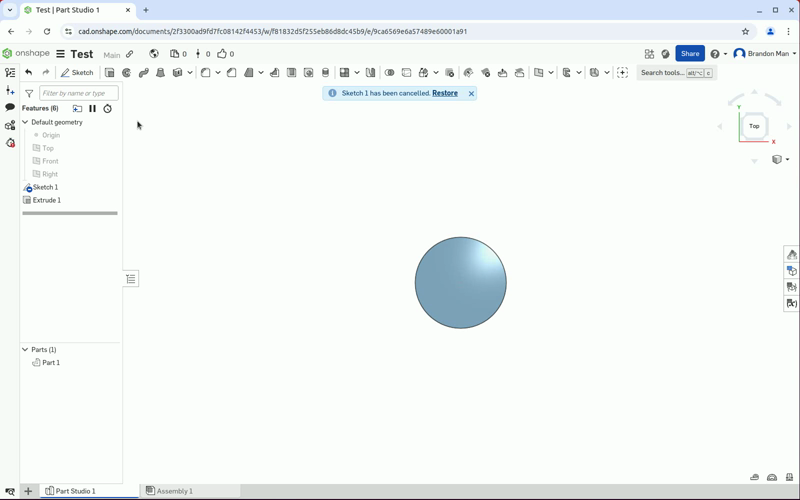
key(shift+h)
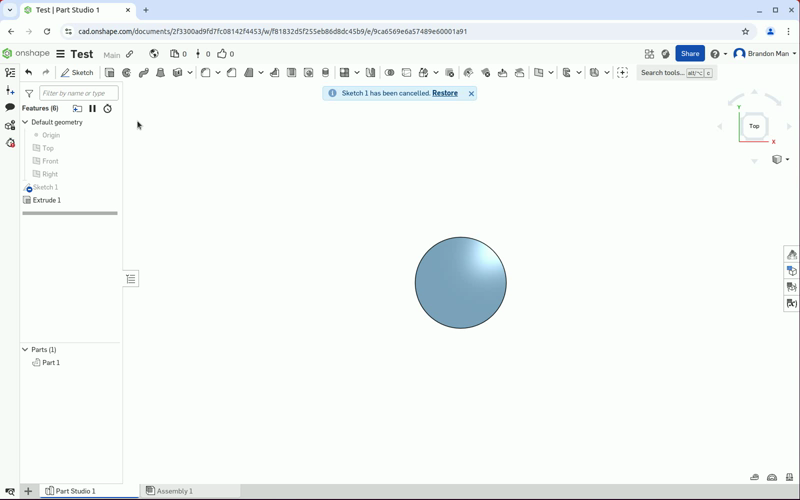
mouse_move(73, 189)
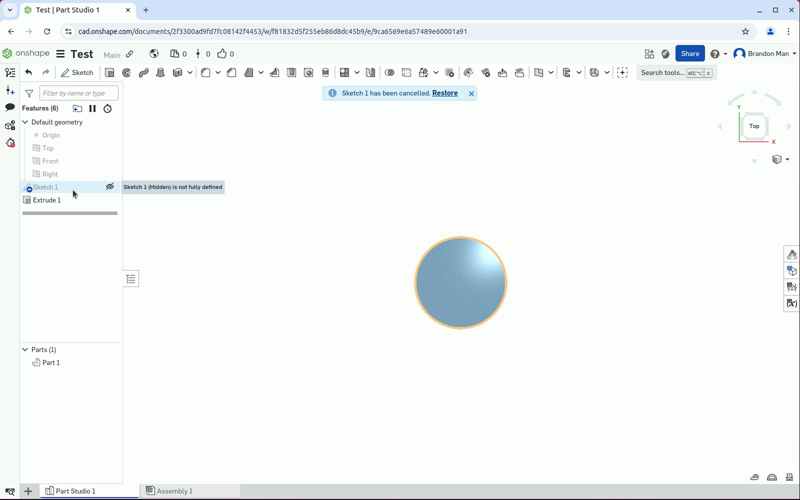
click(73, 189)
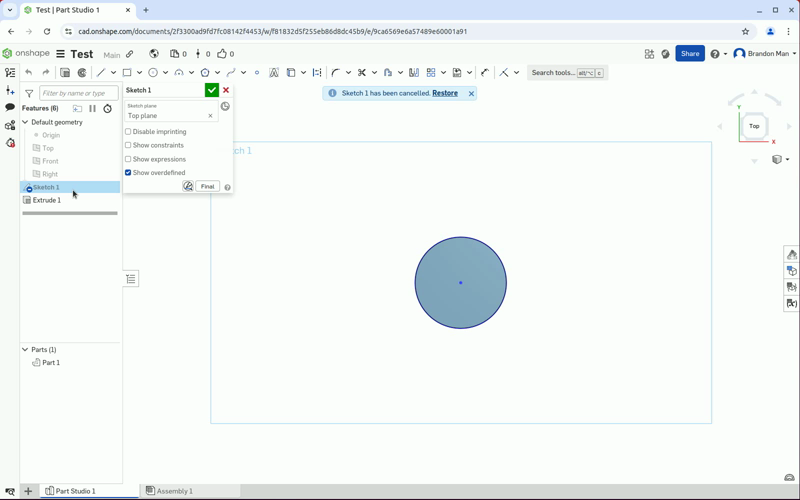
mouse_move(229, 92)
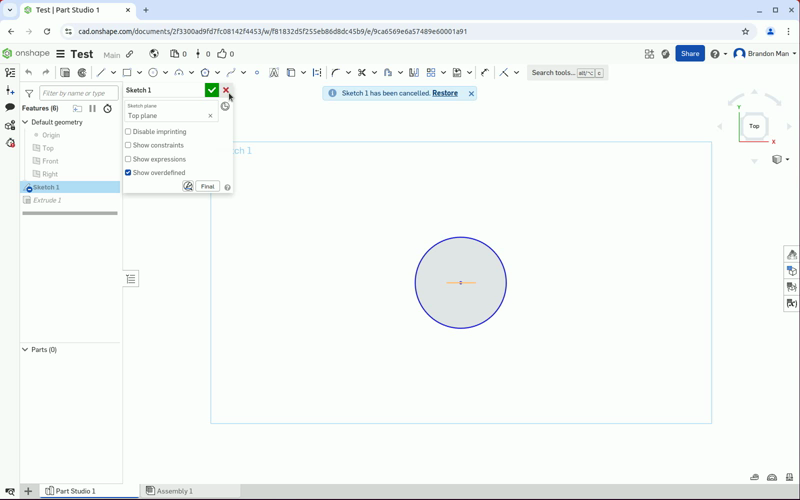
click(229, 92)
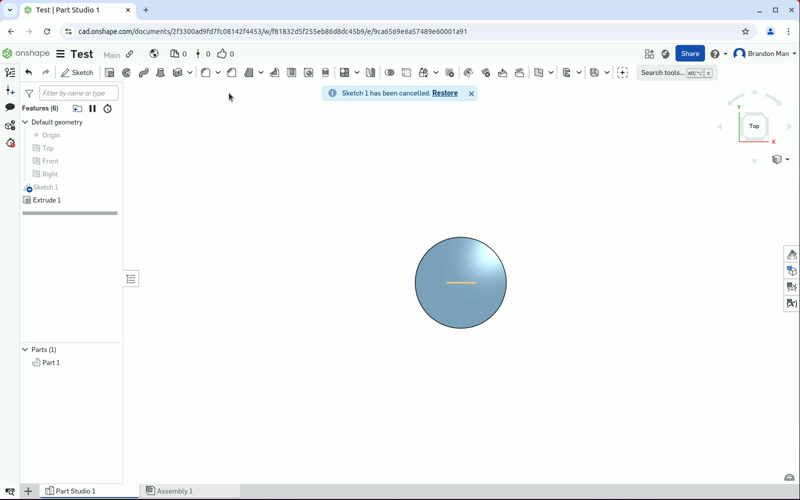
mouse_move(541, 75)
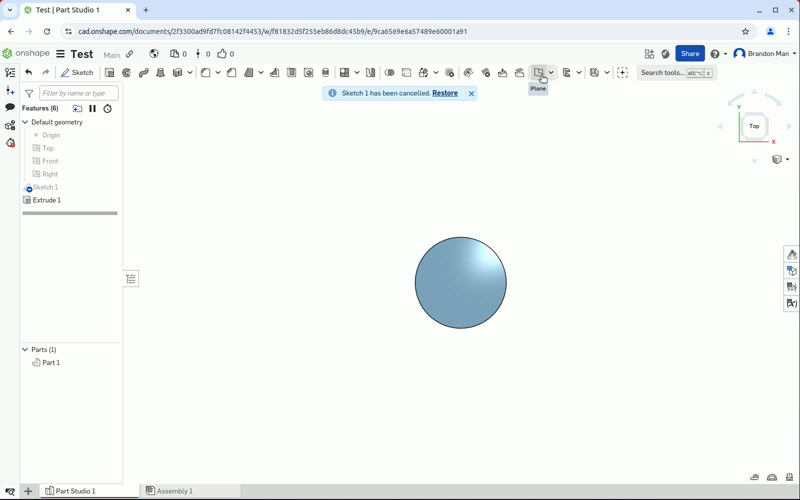
click(541, 75)
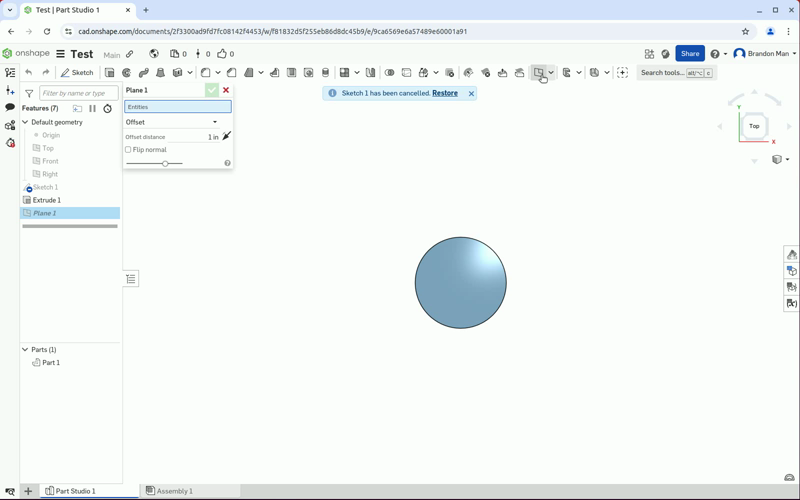
mouse_move(73, 150)
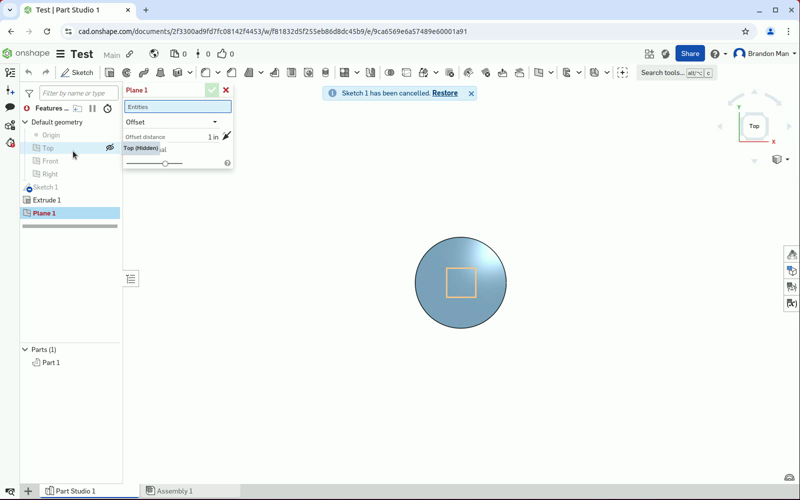
click(73, 150)
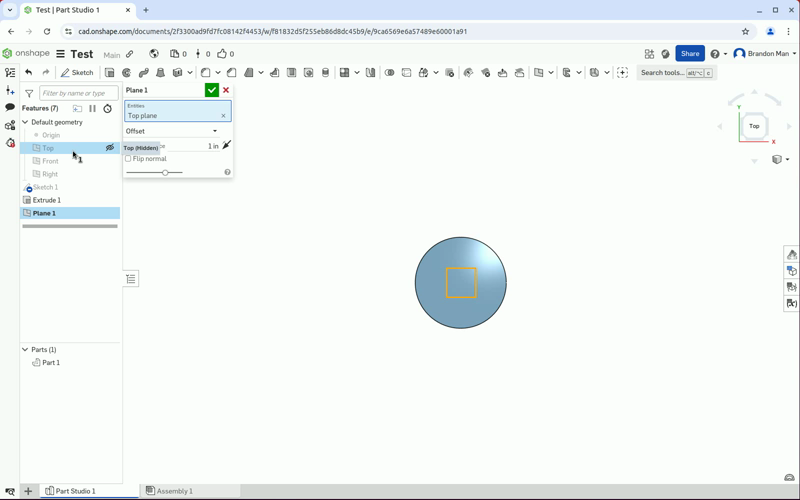
key(tab, 2)
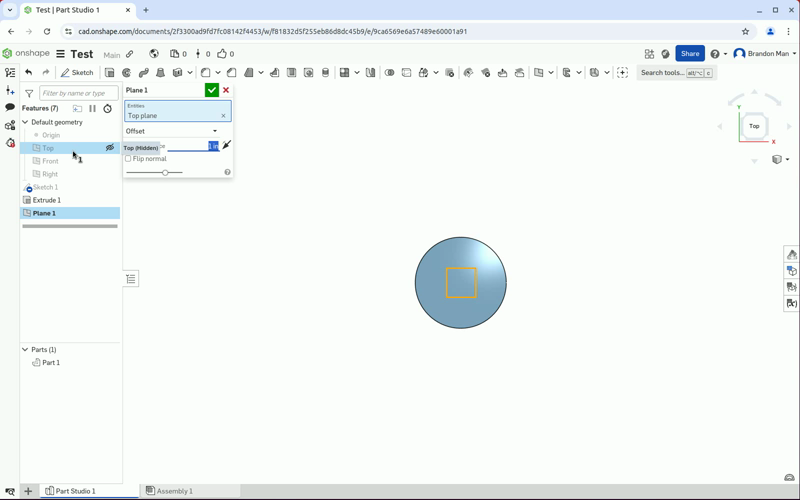
text(16.854)
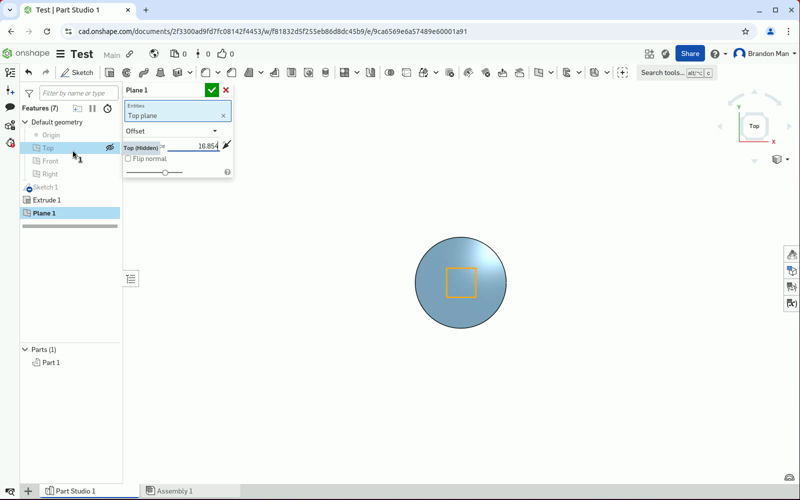
key(enter, 2)
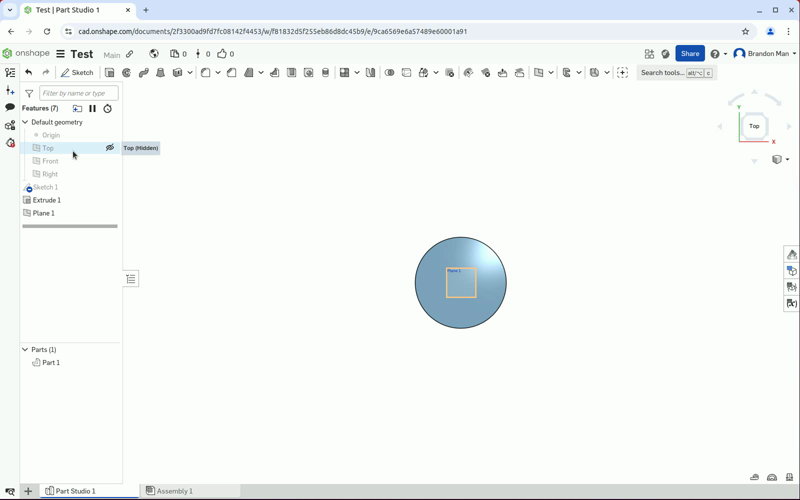
key(shift+s)
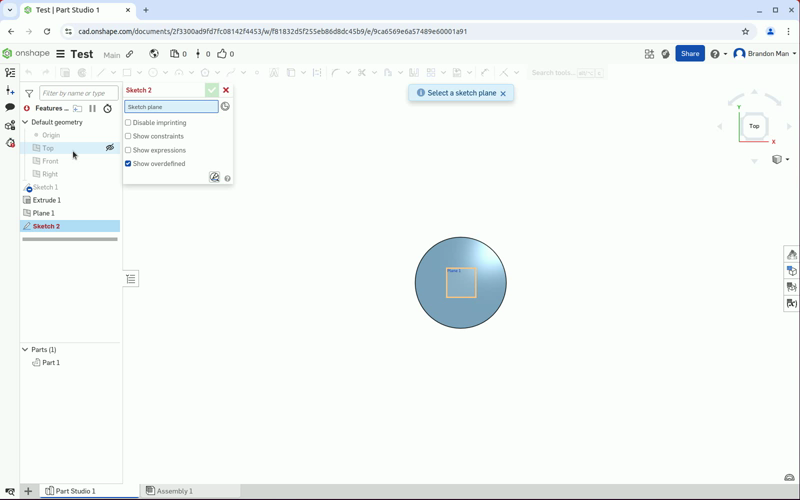
mouse_move(73, 215)
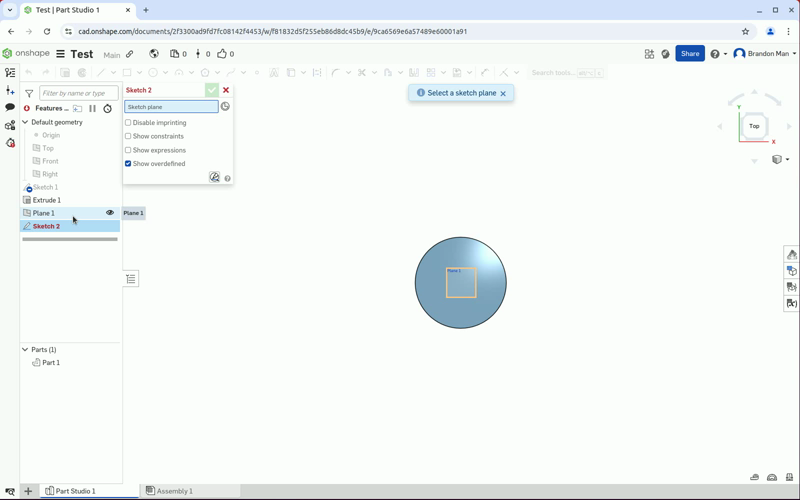
click(73, 215)
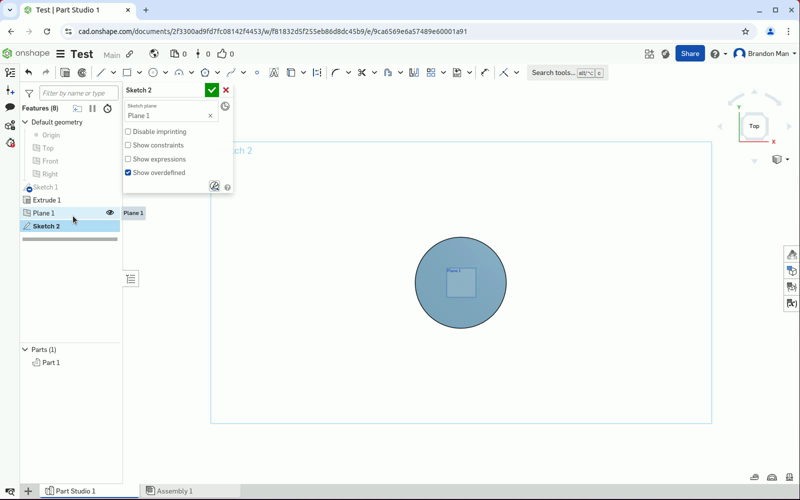
mouse_move(73, 352)
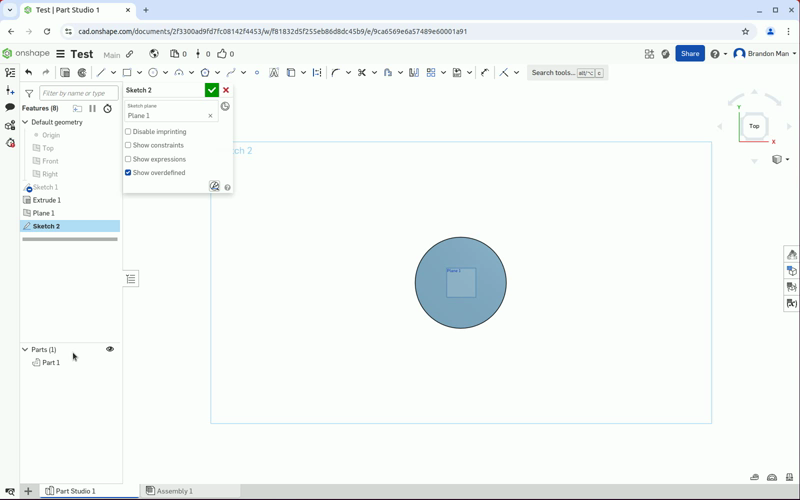
key(y)
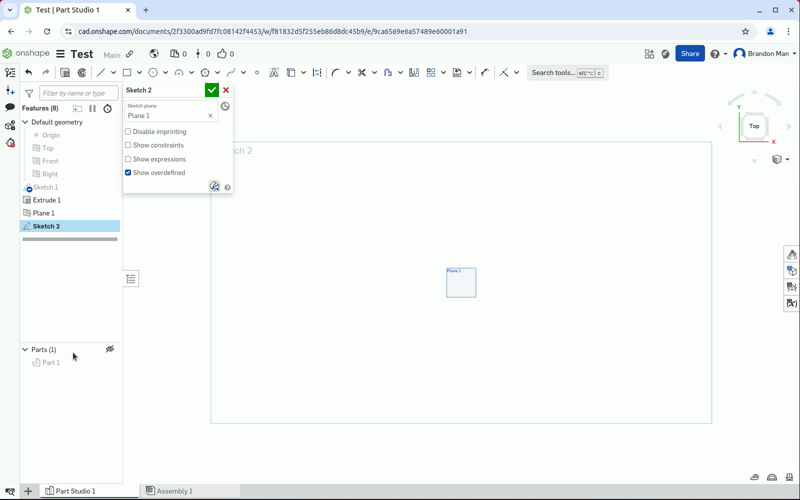
key(c)
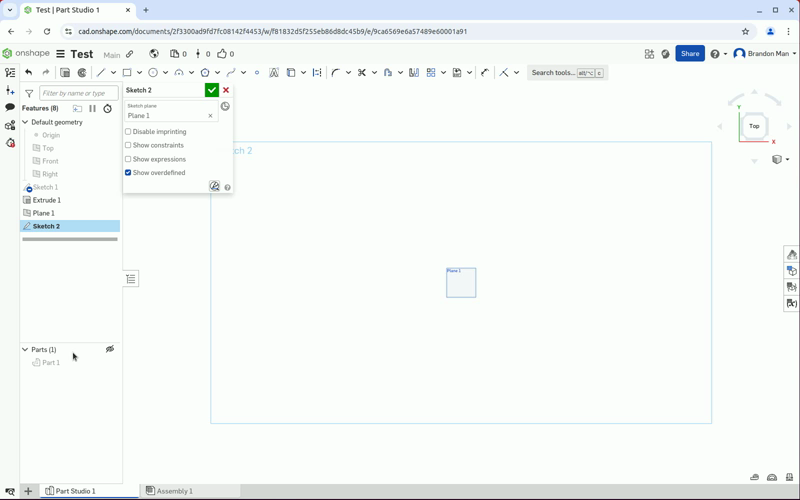
key_down(shift)
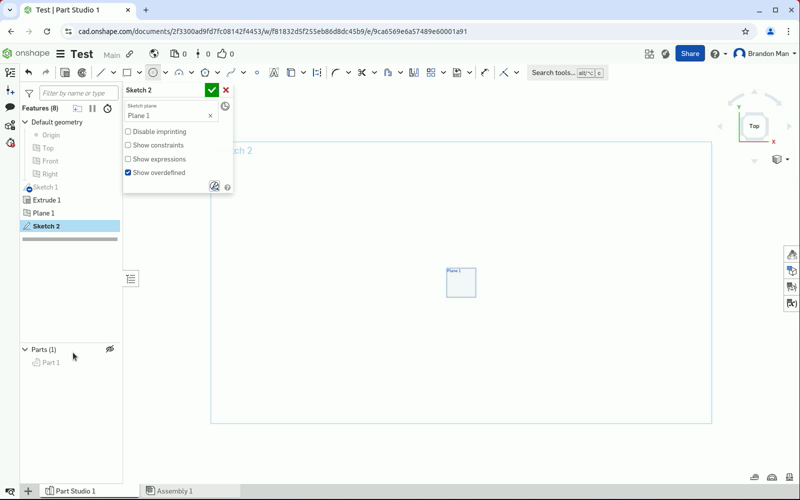
mouse_move(461, 282)
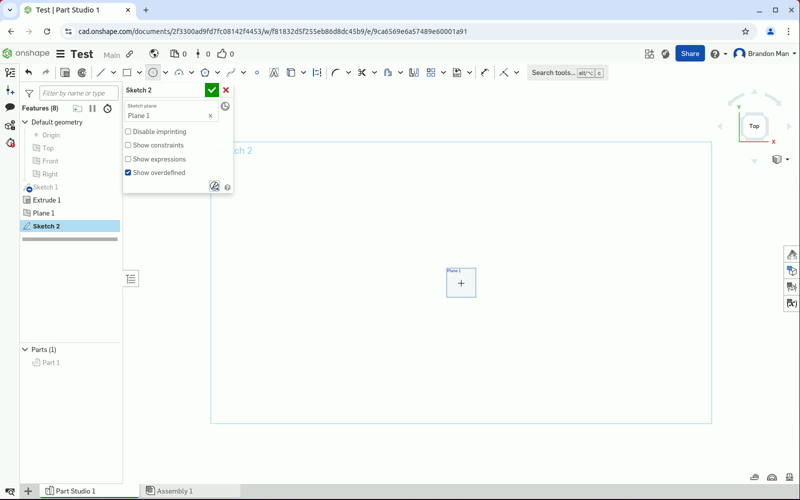
click(461, 282)
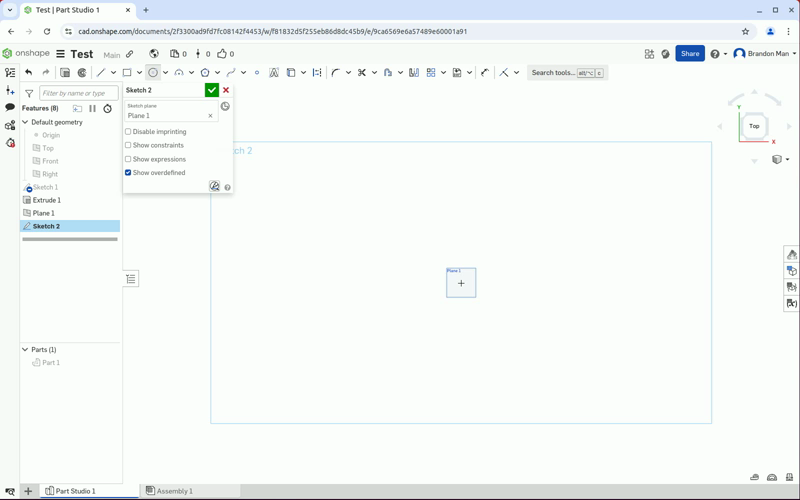
key_up(shift)
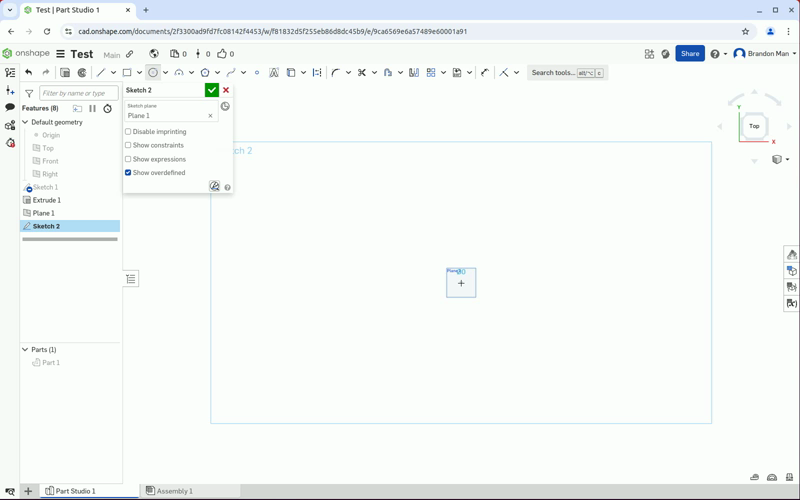
mouse_move(468, 282)
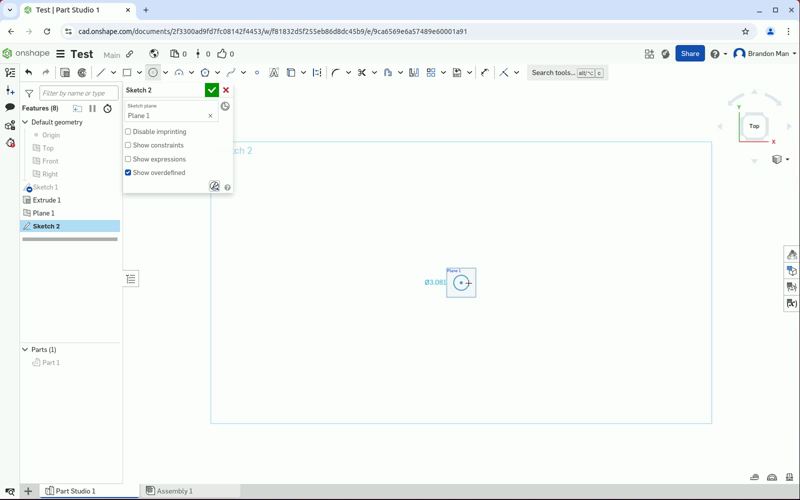
click(468, 282)
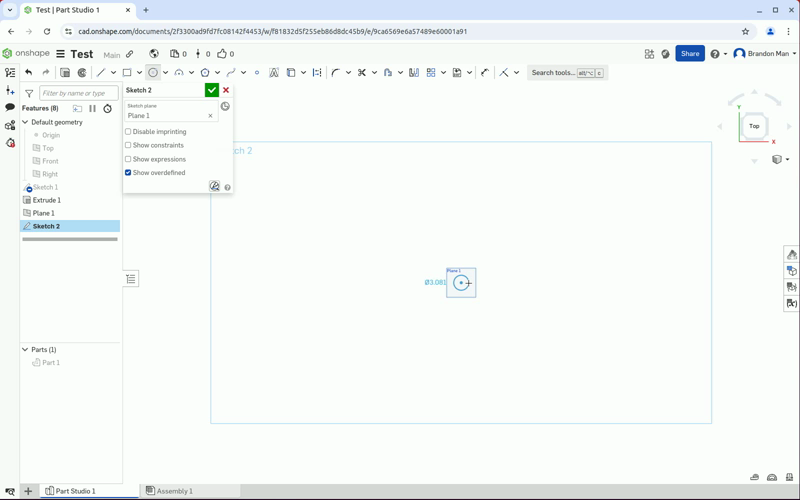
key(esc)
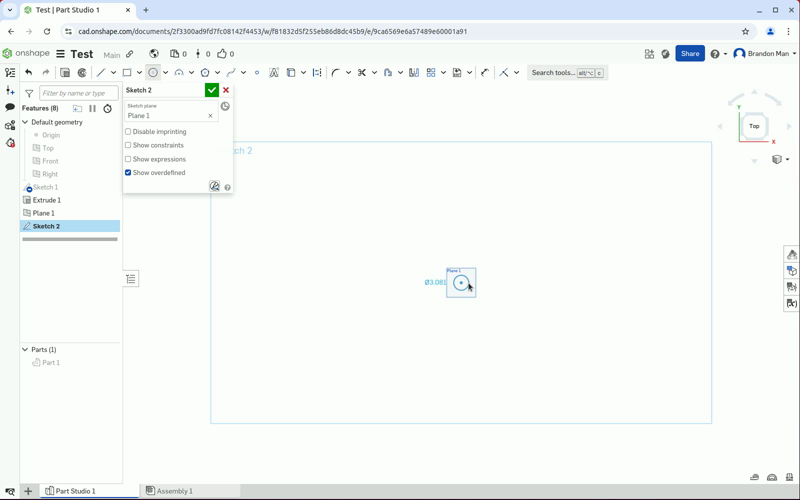
mouse_move(455, 287)
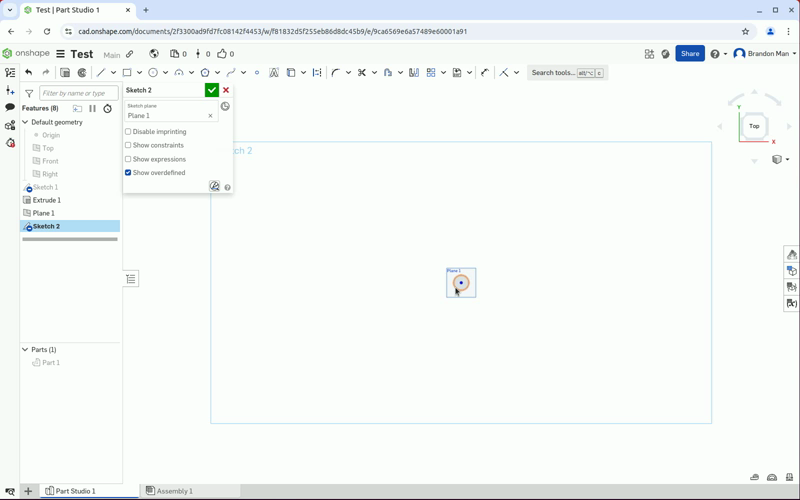
scroll(6)
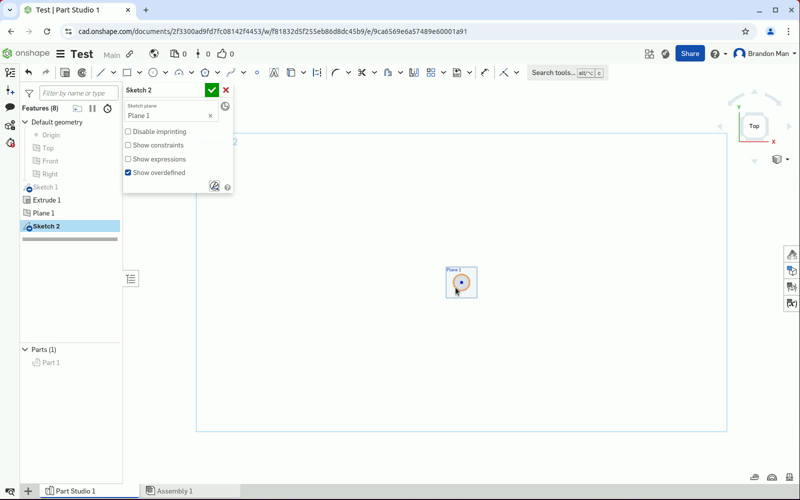
scroll(6)
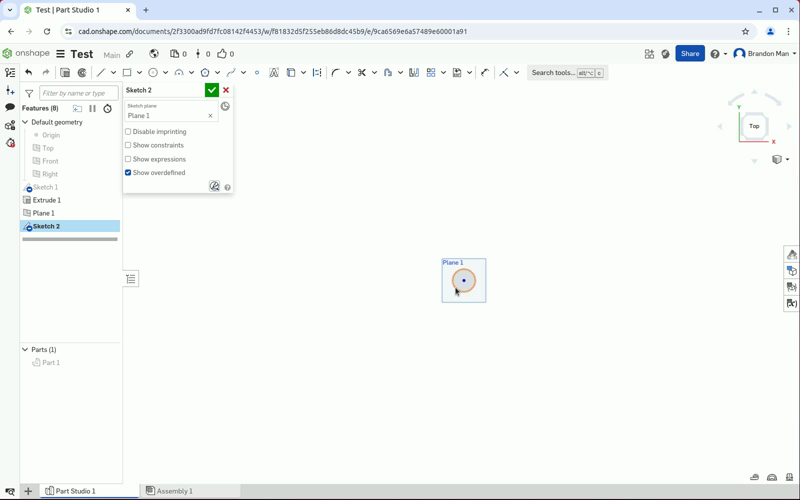
scroll(6)
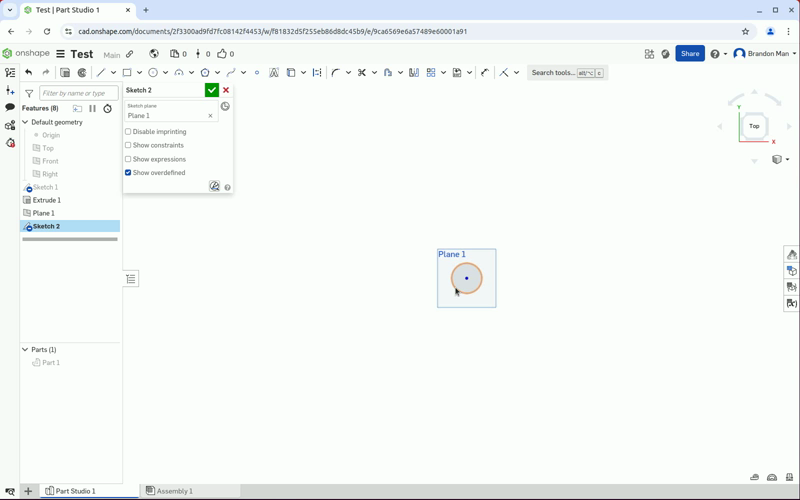
scroll(6)
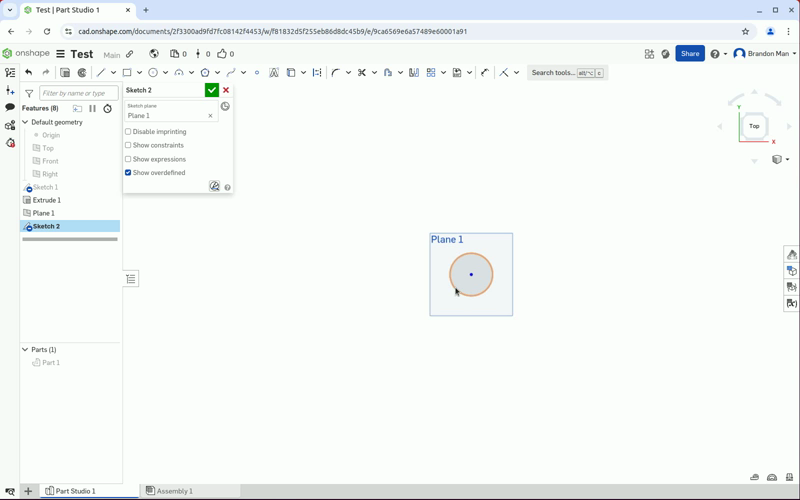
scroll(6)
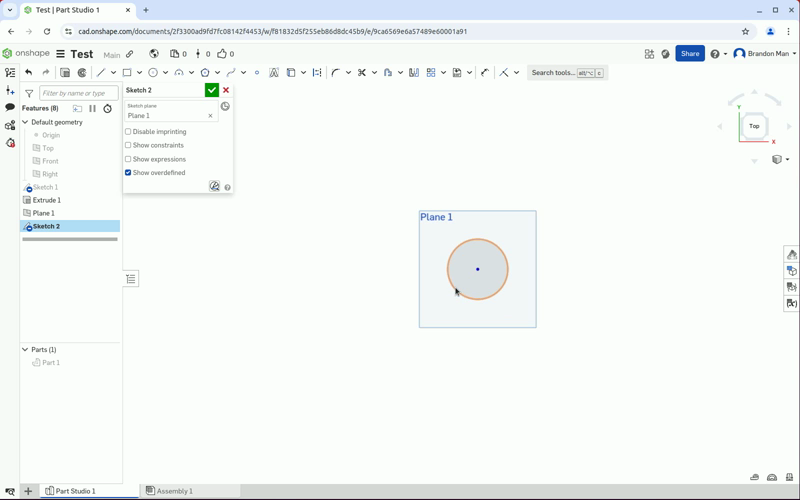
scroll(6)
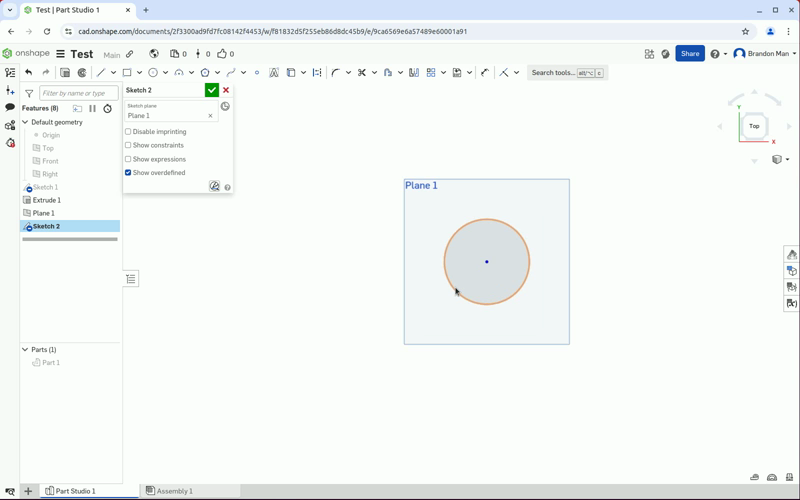
scroll(6)
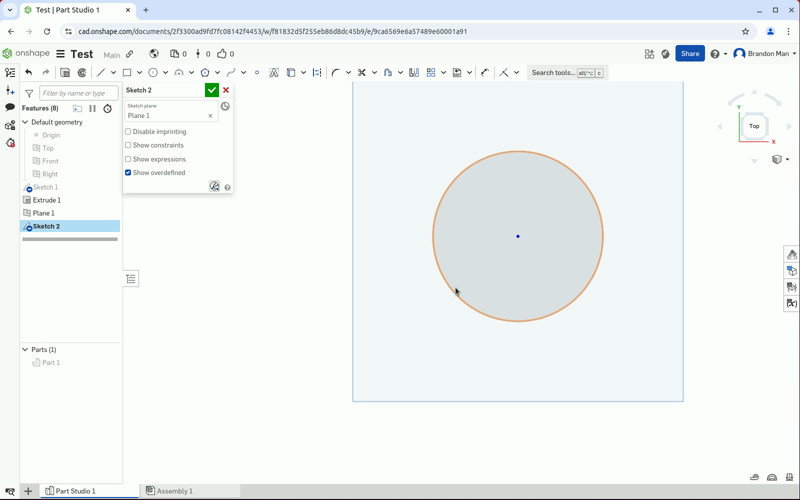
click(455, 287)
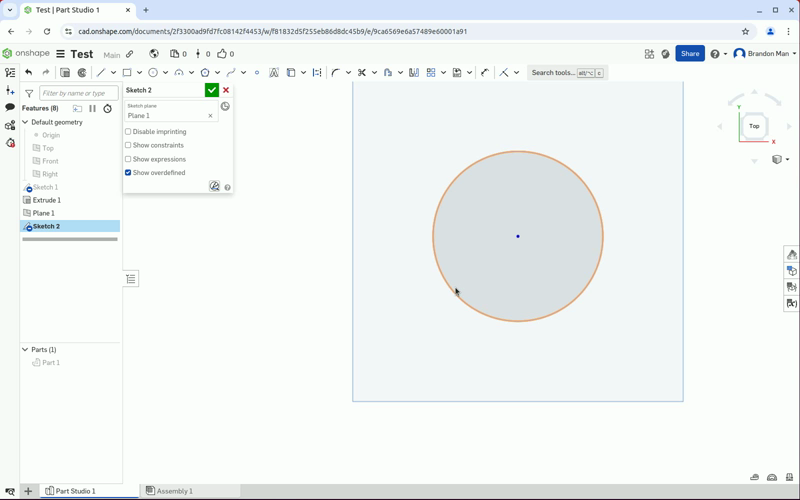
scroll(-6)
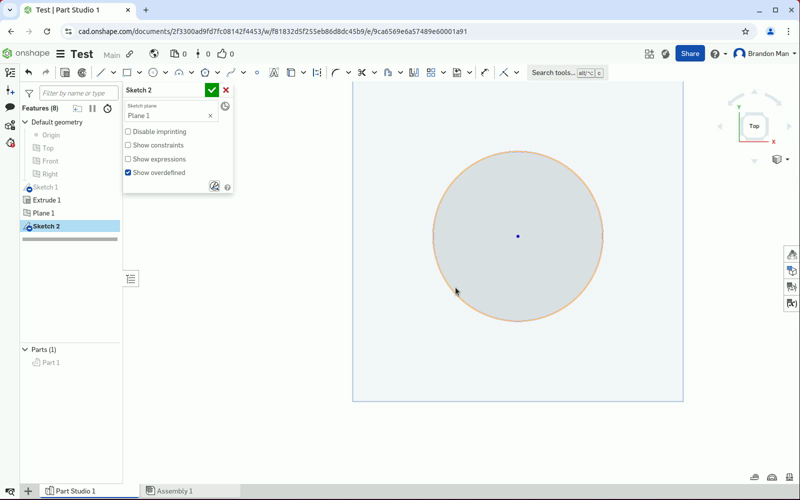
scroll(-6)
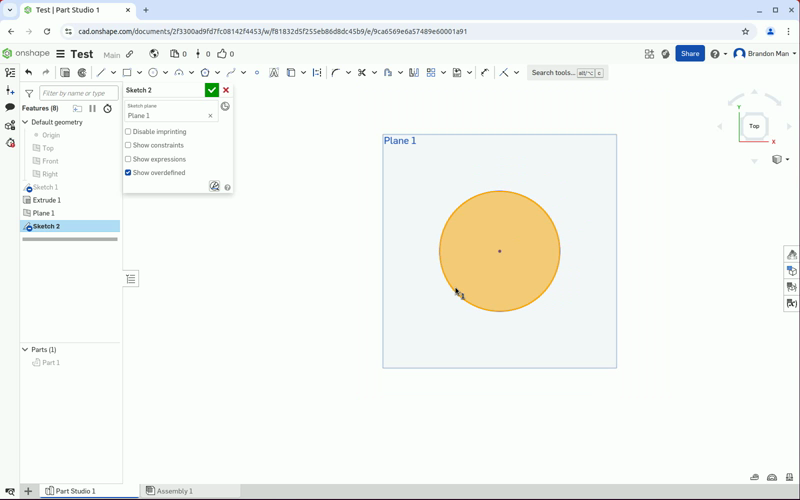
scroll(-6)
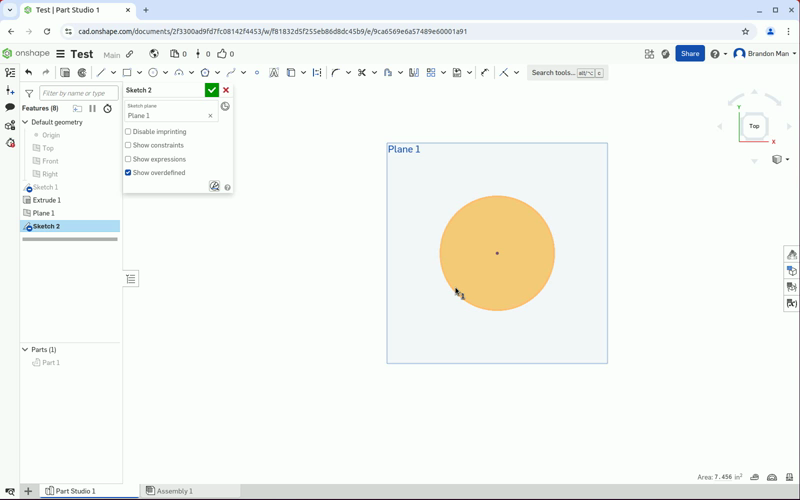
scroll(-6)
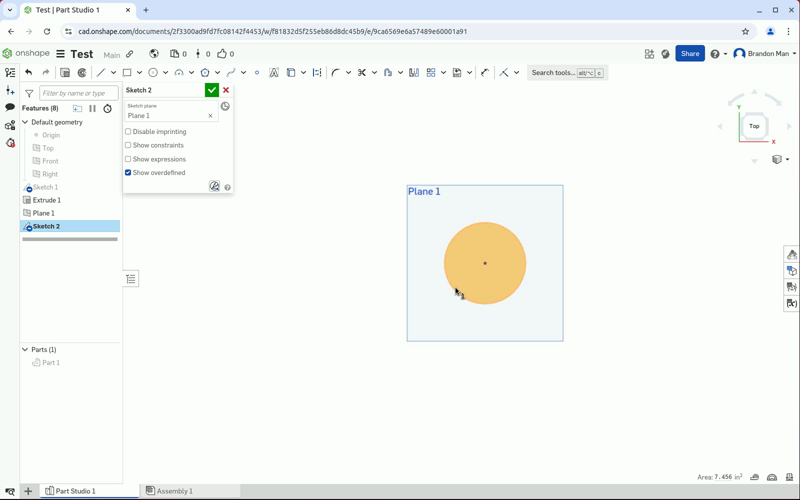
scroll(-6)
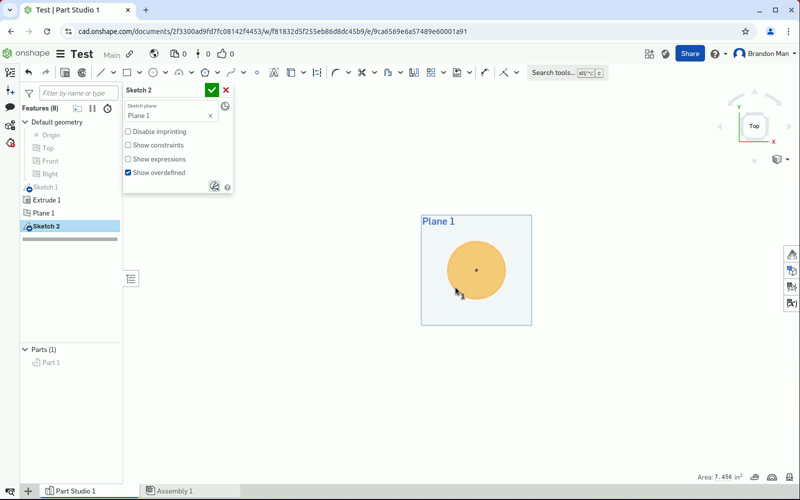
scroll(-6)
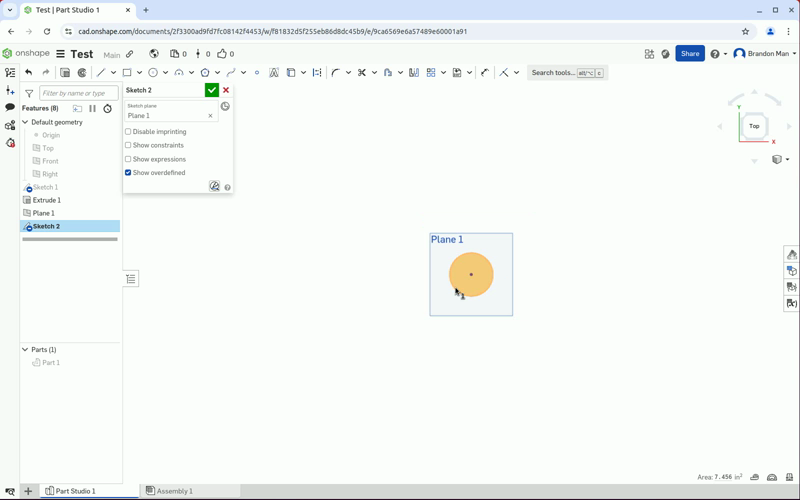
scroll(-6)
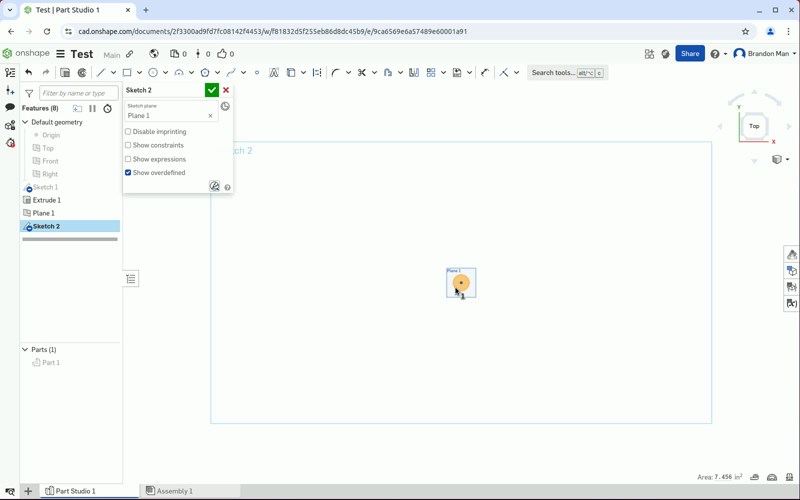
mouse_move(73, 352)
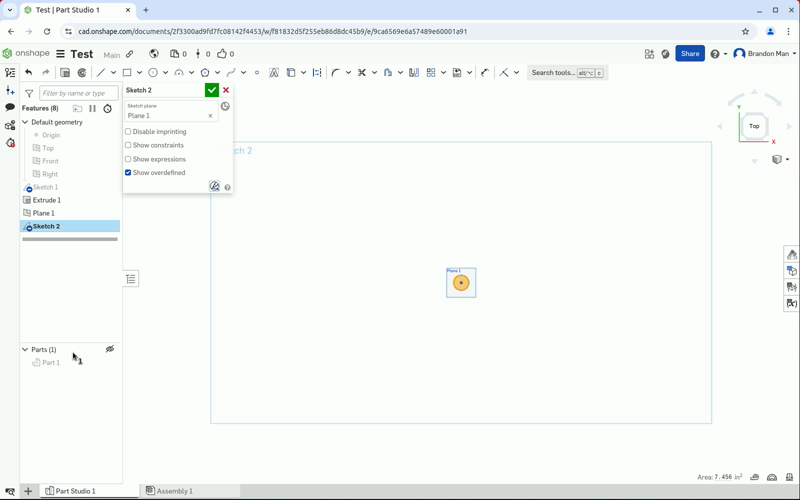
key(shift+y)
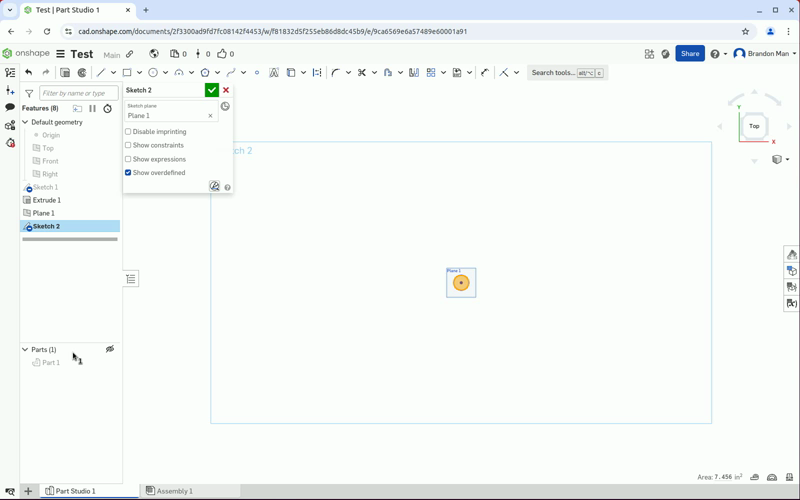
key(shift+e)
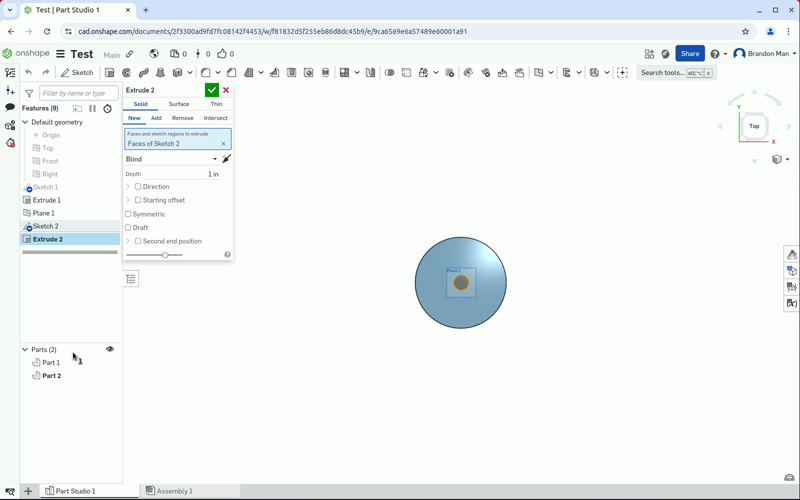
mouse_move(143, 106)
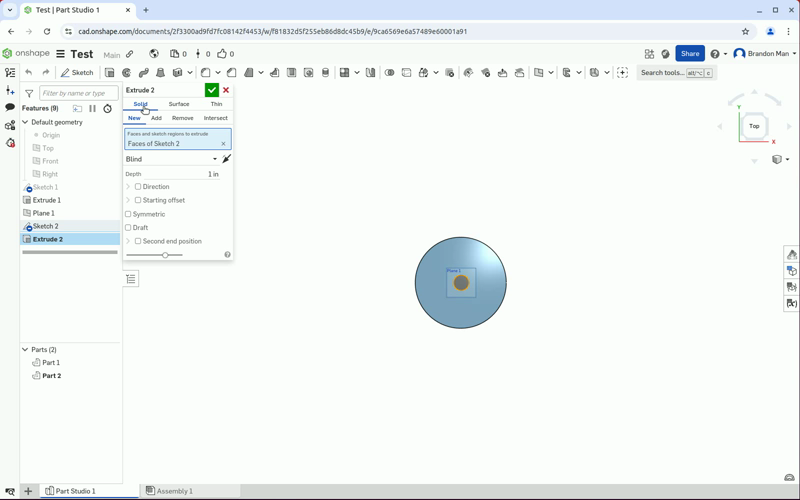
click(143, 106)
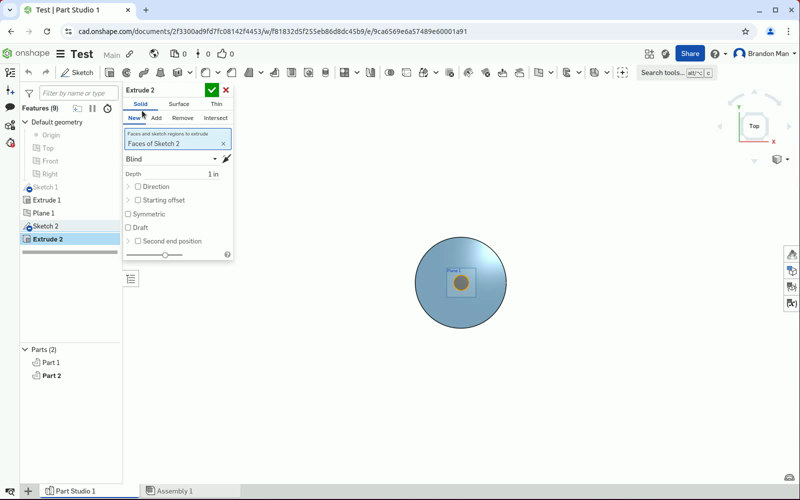
mouse_move(137, 120)
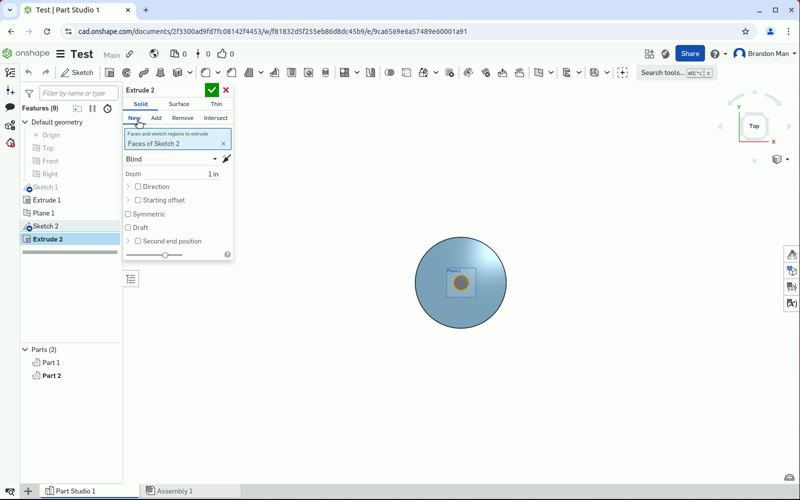
click(137, 120)
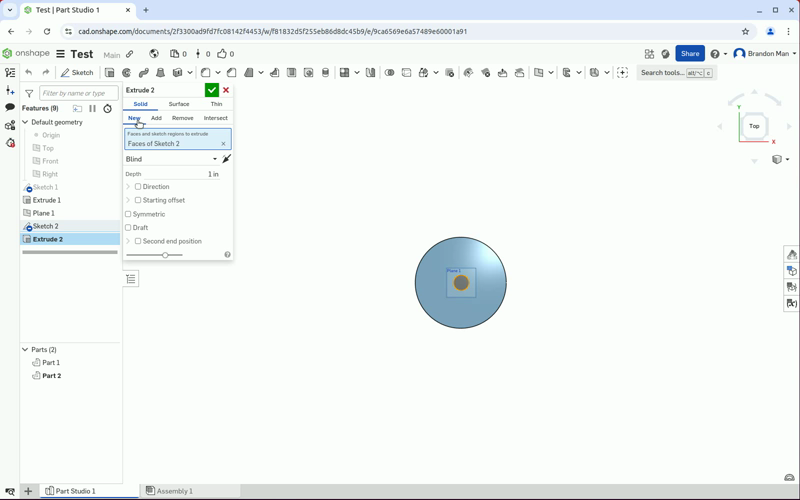
key(tab, 4)
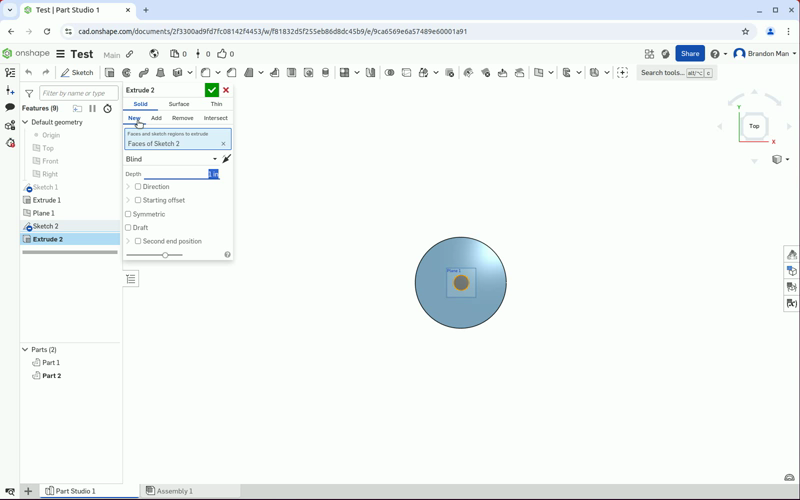
text(6.258)
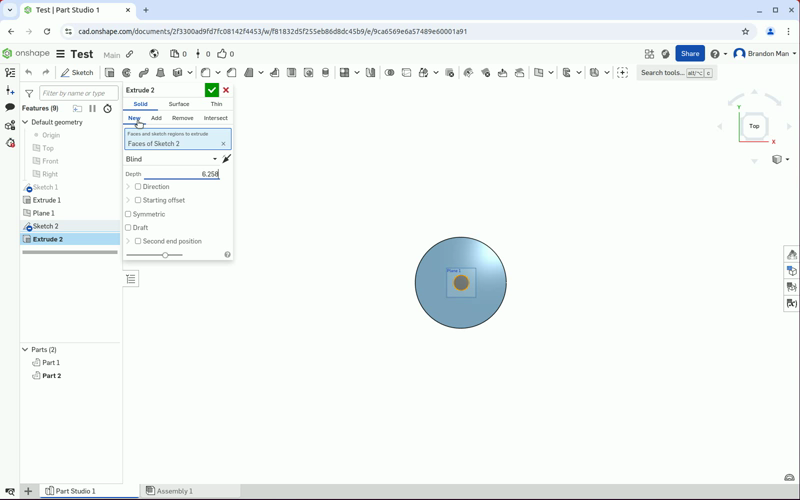
key(enter)
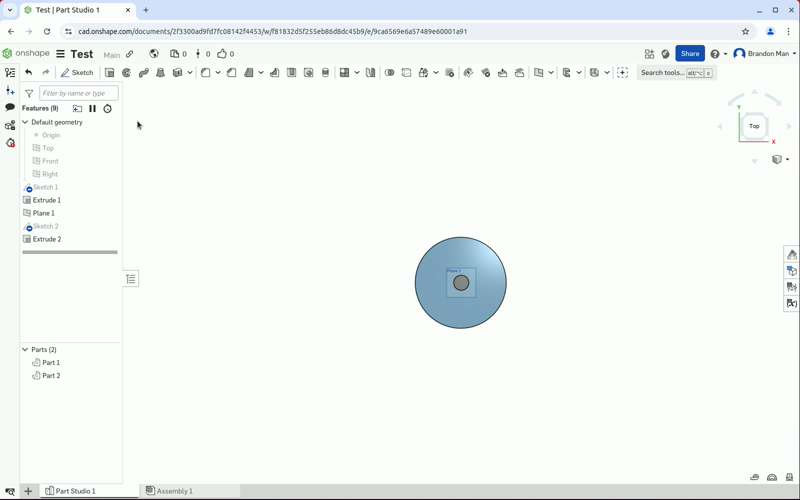
key(shift+h)
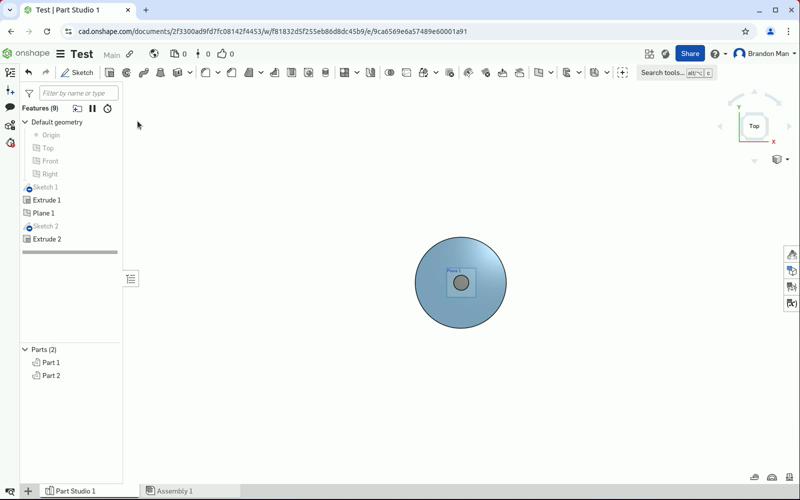
key(shift+h)
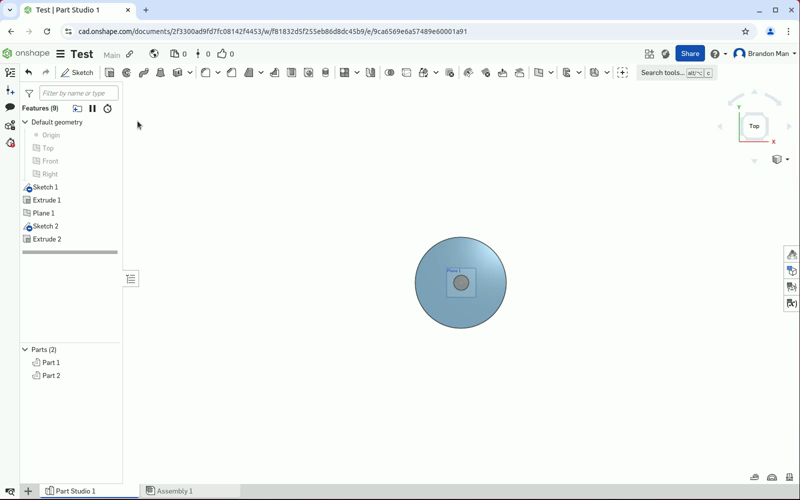
key(shift+7)
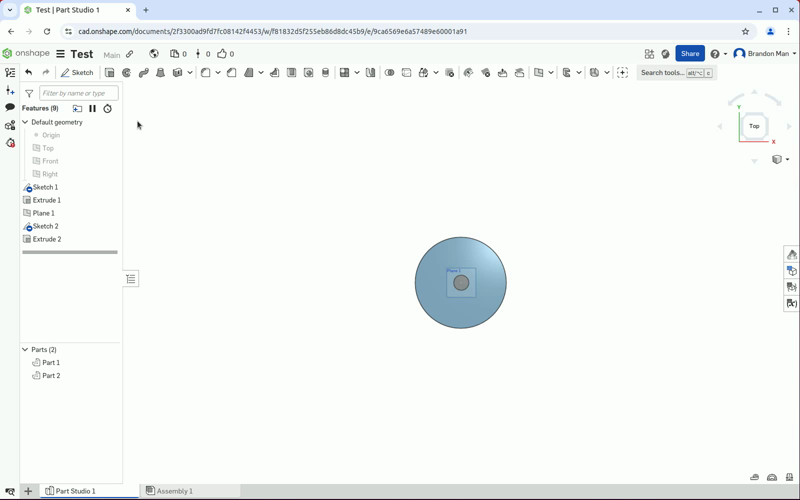
key(up, 3)
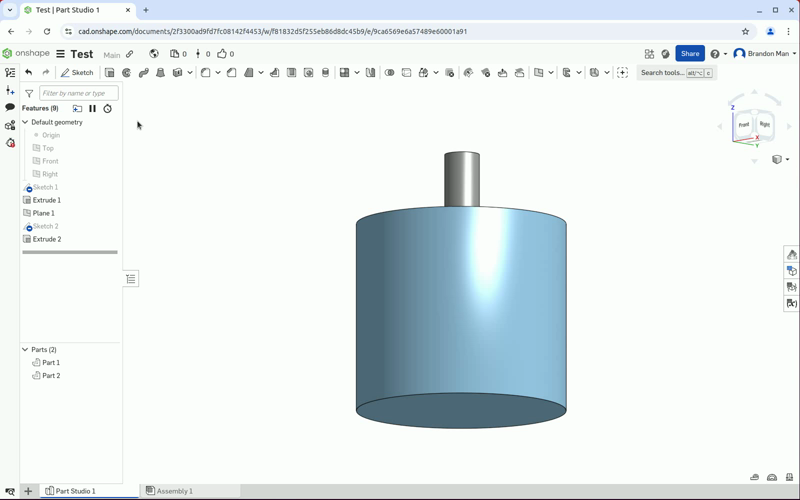
key(left, 3)
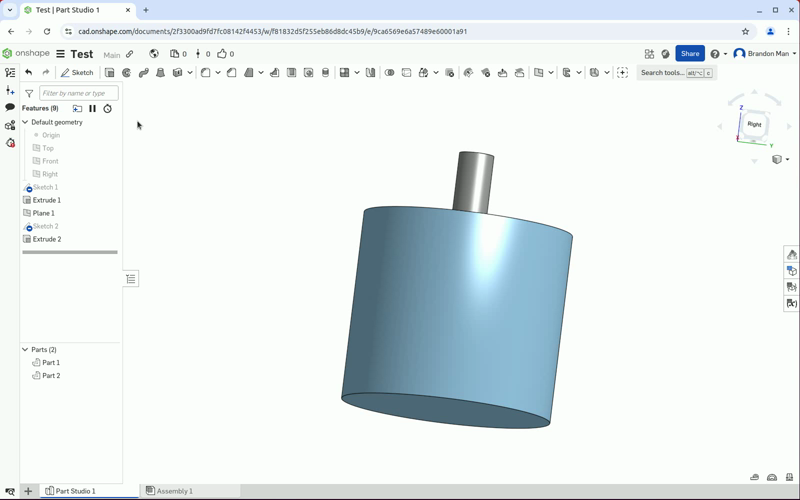
key(right, 3)
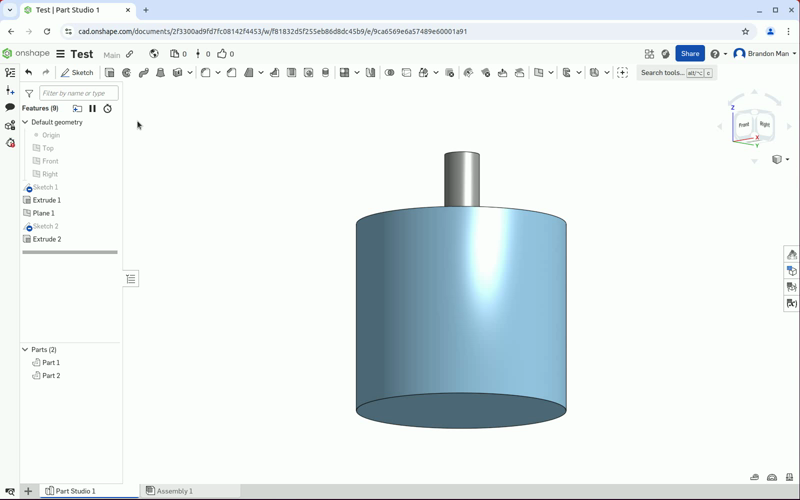
key(down, 3)
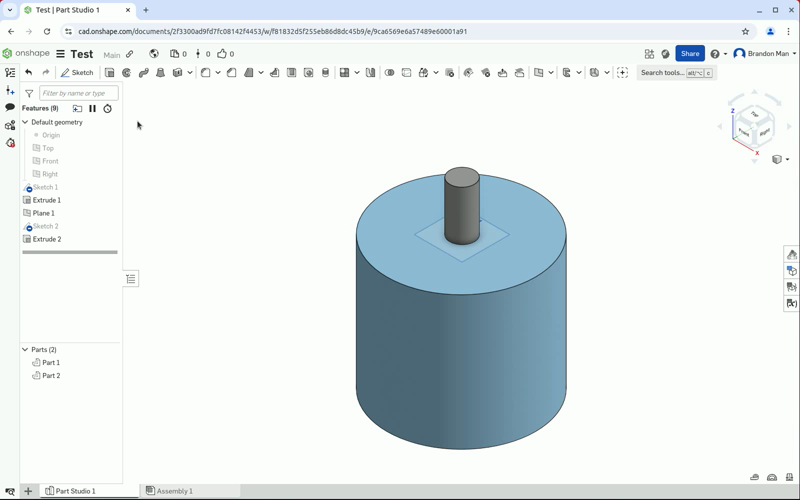
mouse_move(73, 189)
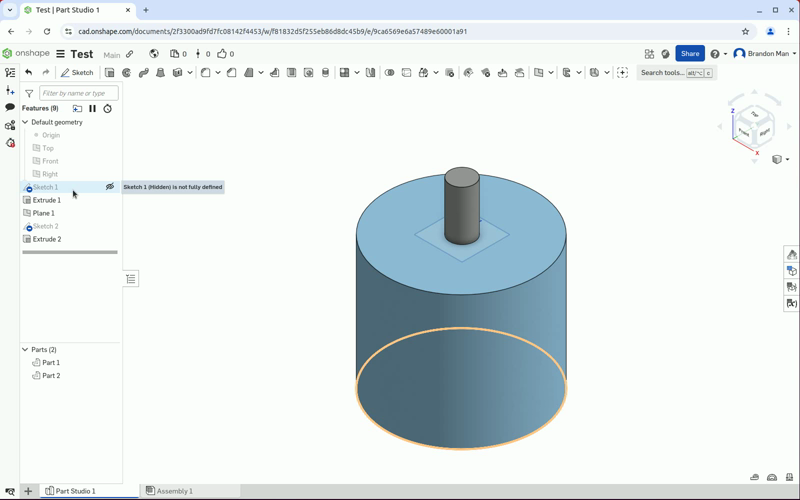
click(73, 189)